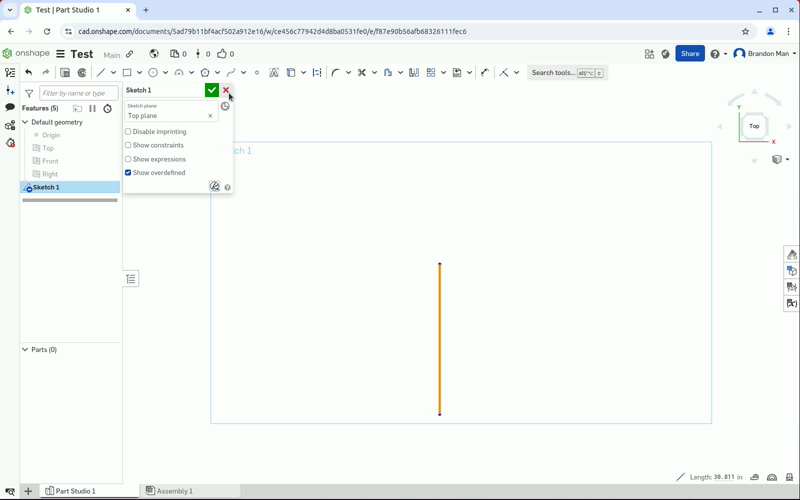
key(shift+h)
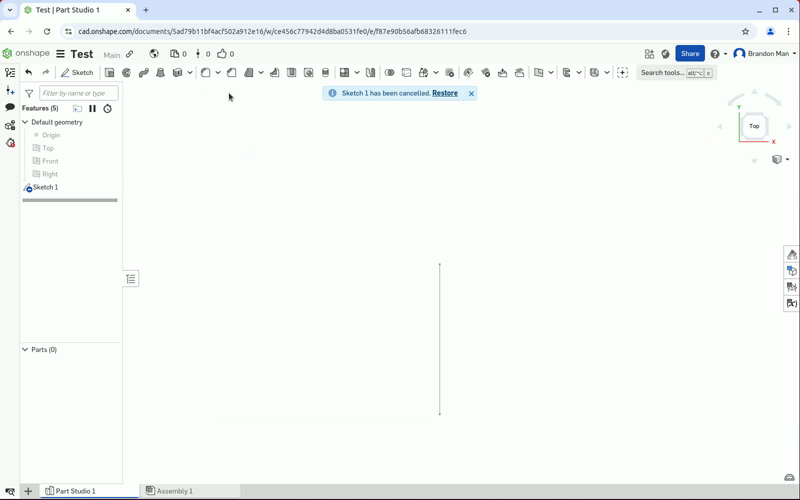
key(shift+s)
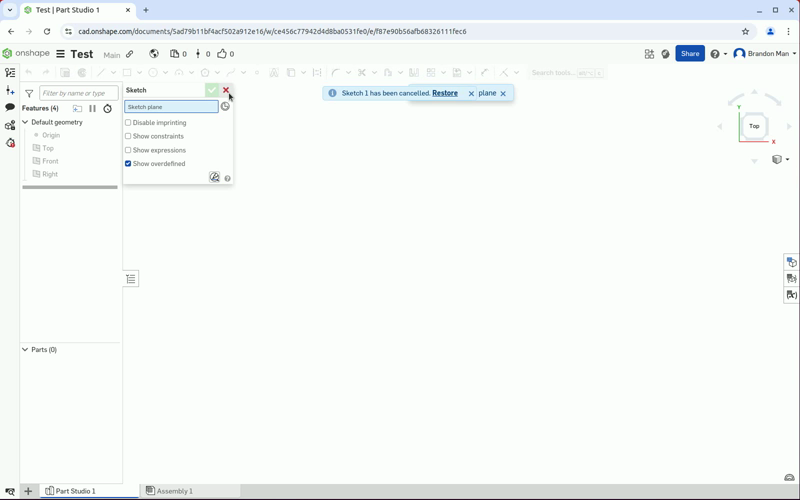
mouse_move(73, 150)
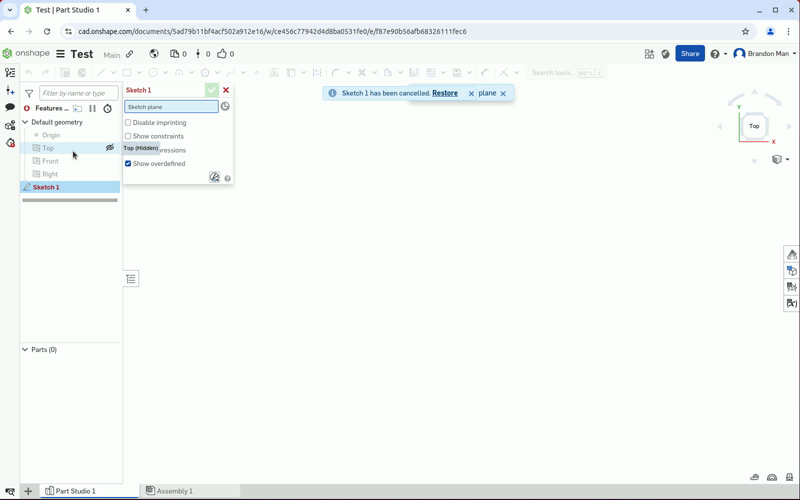
click(73, 150)
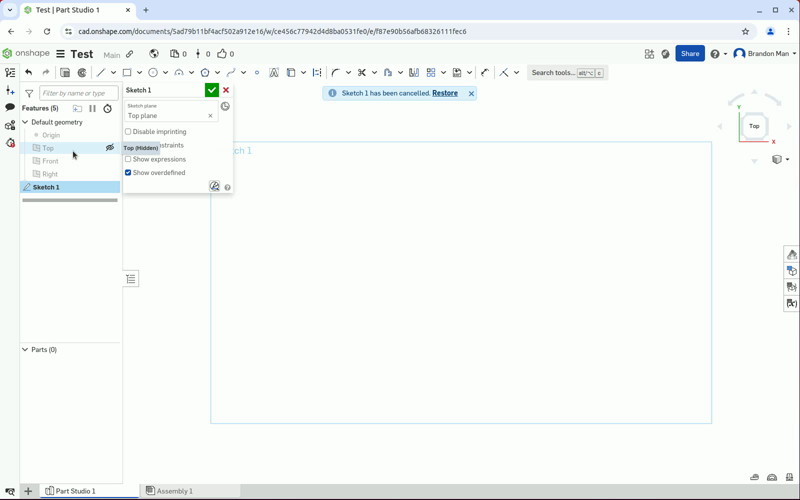
mouse_move(73, 352)
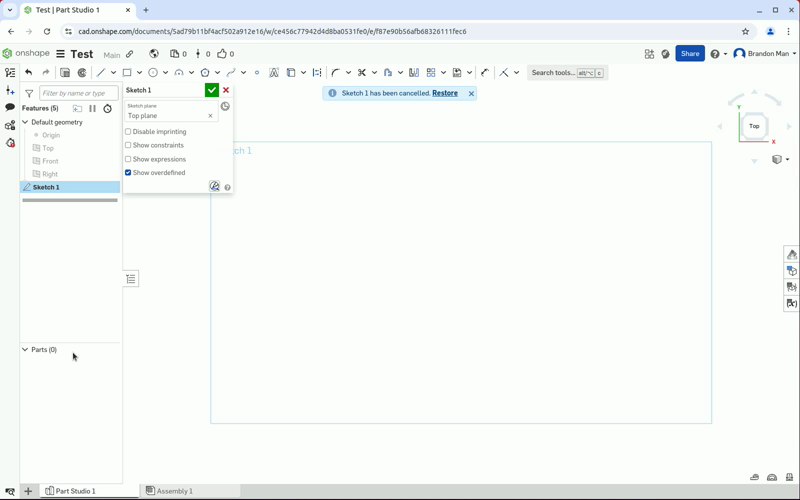
key(y)
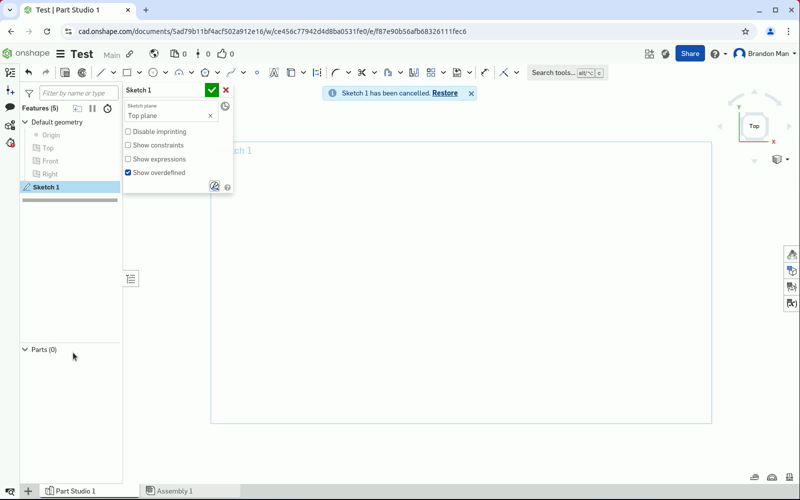
key(c)
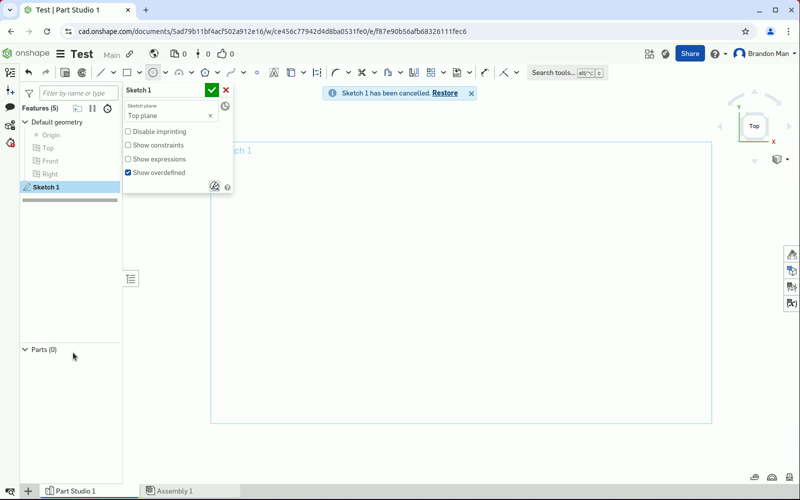
key_down(shift)
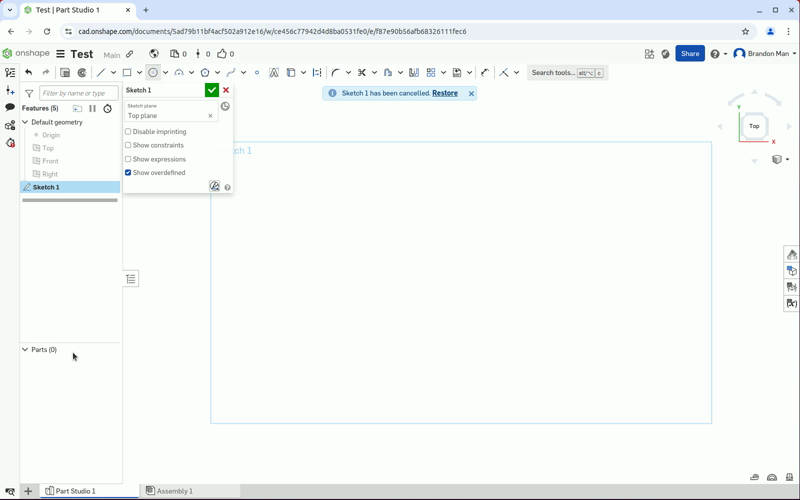
mouse_move(461, 282)
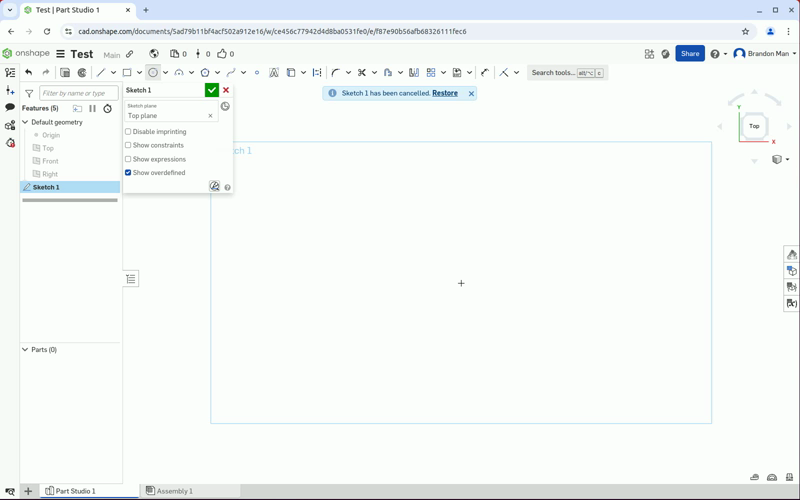
click(461, 282)
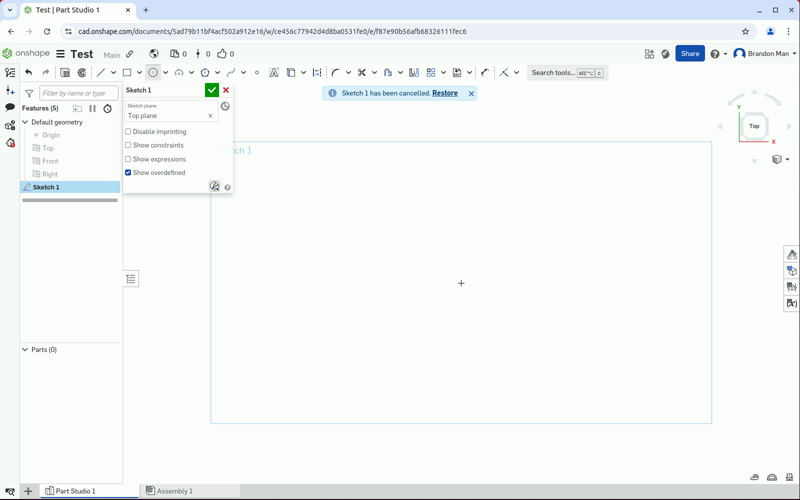
key_up(shift)
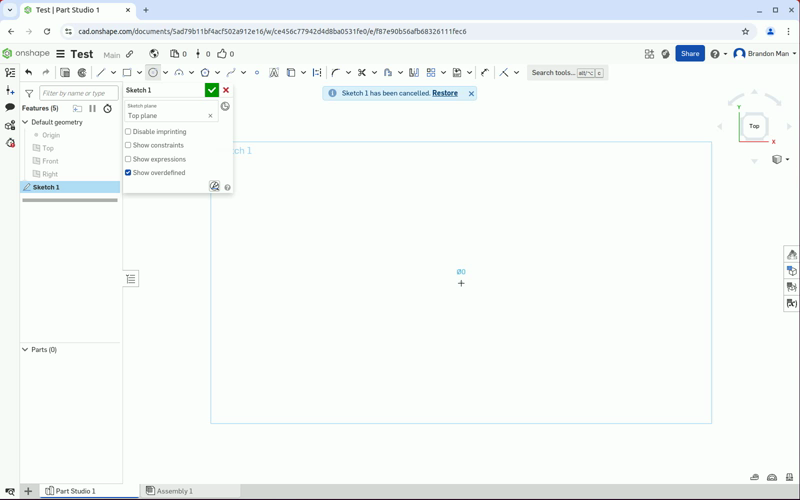
mouse_move(574, 282)
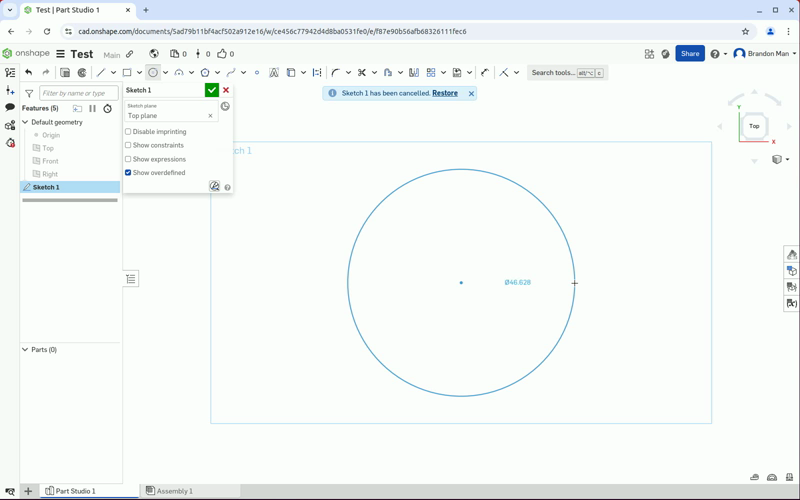
click(574, 282)
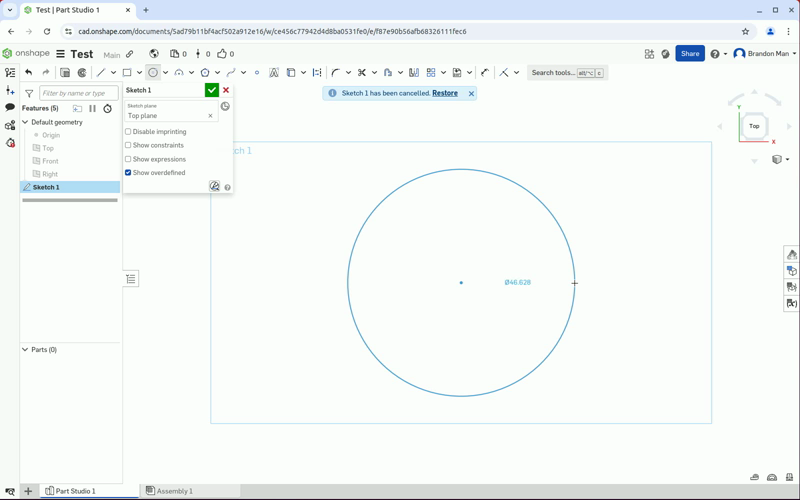
key(esc)
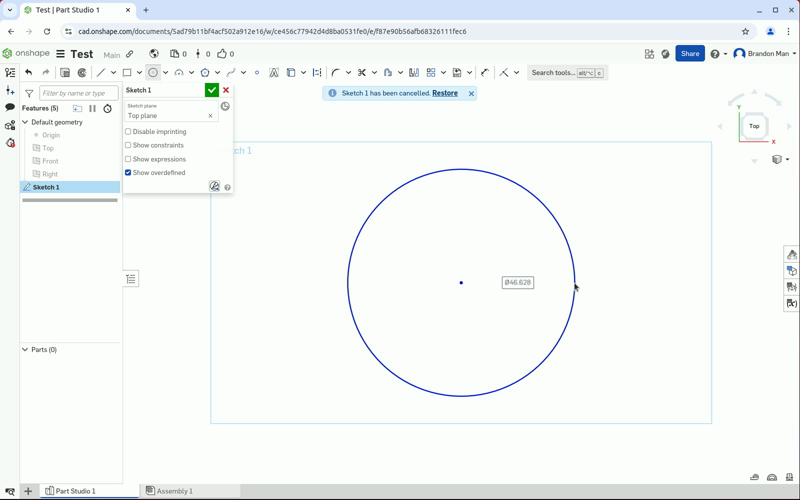
mouse_move(395, 244)
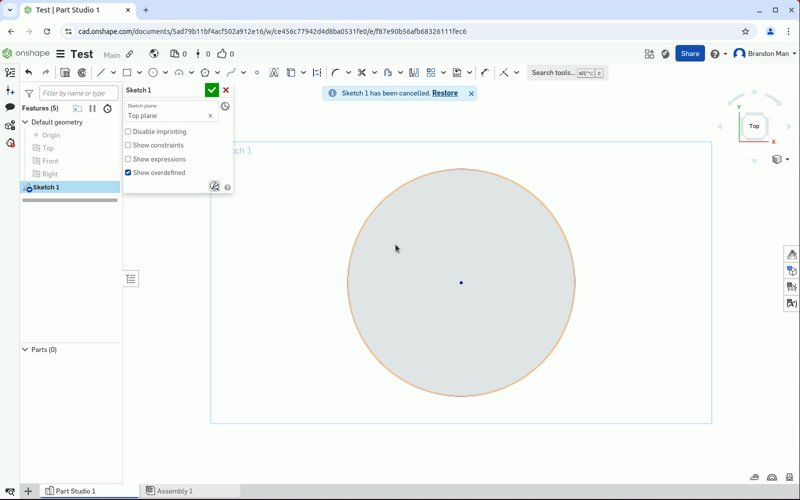
click(395, 244)
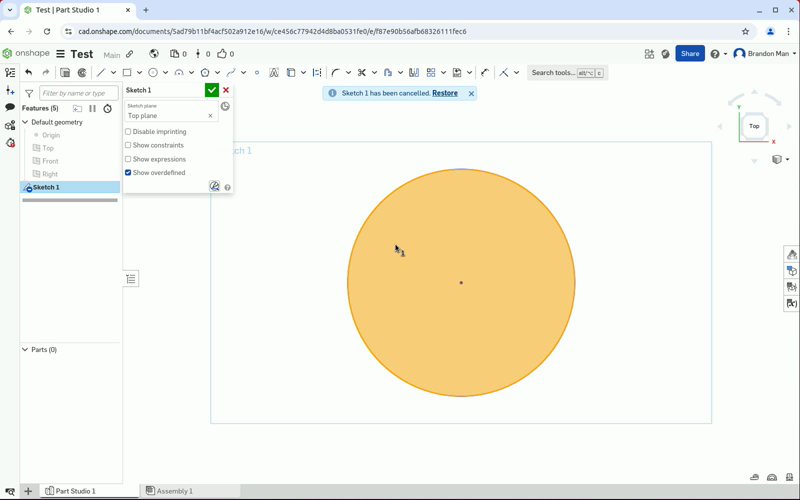
mouse_move(73, 352)
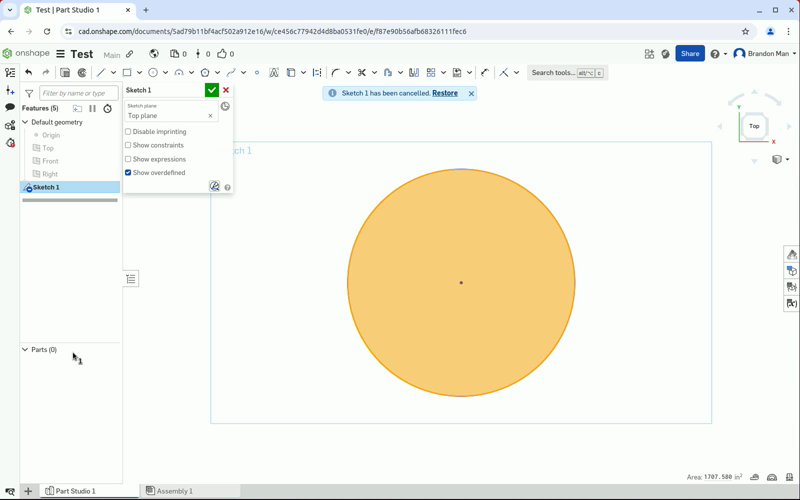
key(shift+y)
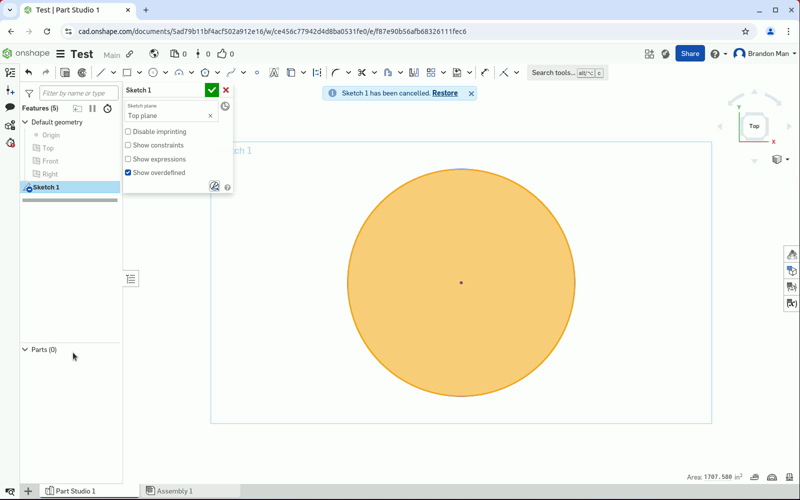
key(shift+e)
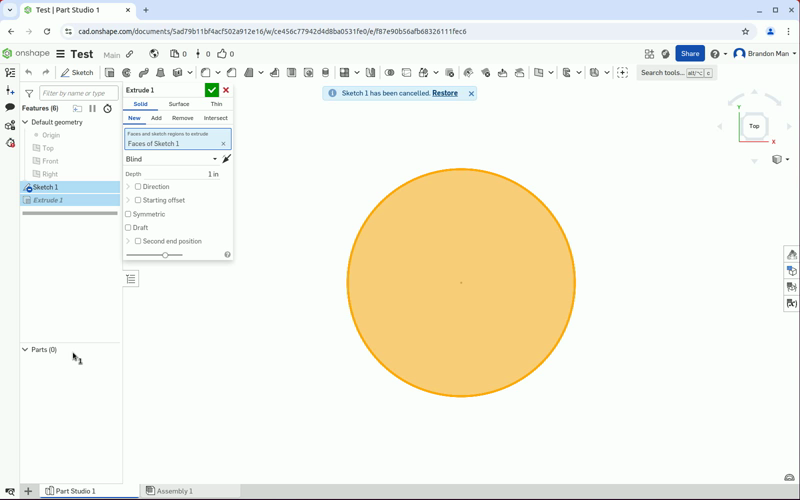
mouse_move(143, 106)
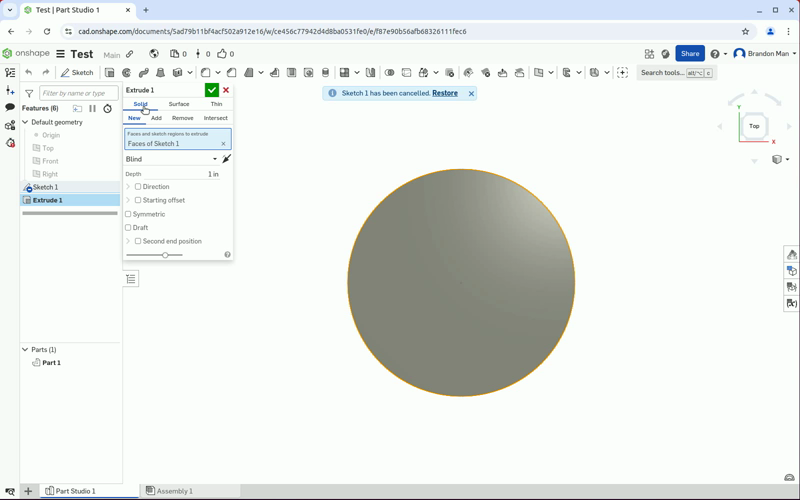
click(143, 106)
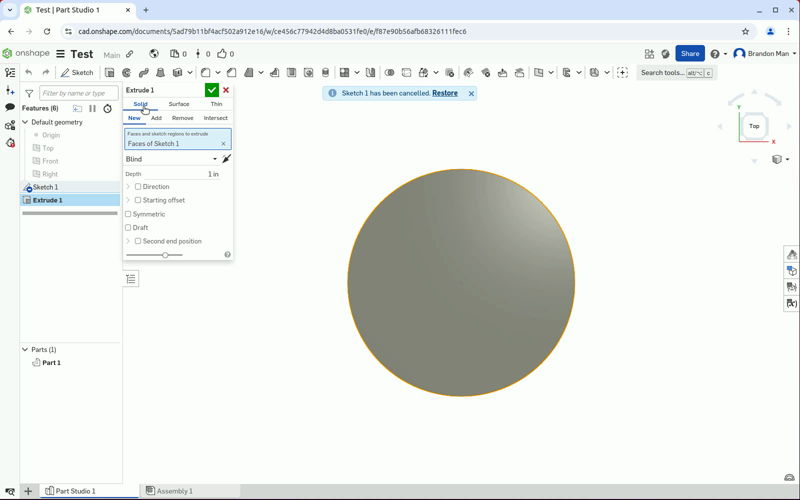
mouse_move(137, 120)
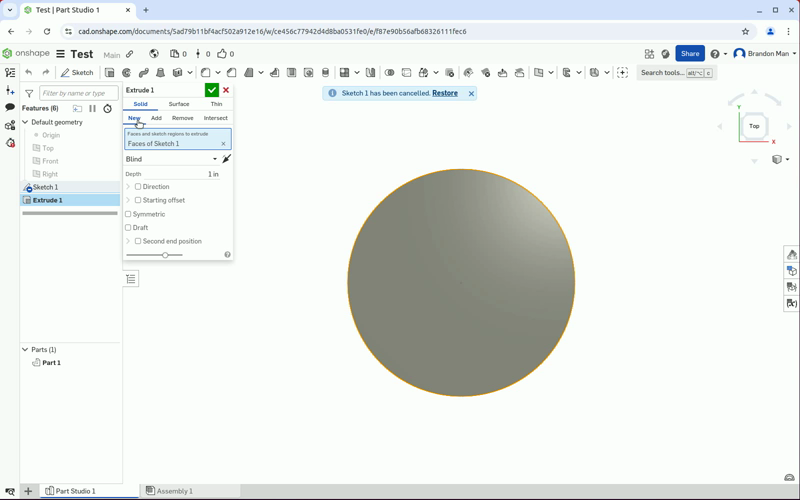
click(137, 120)
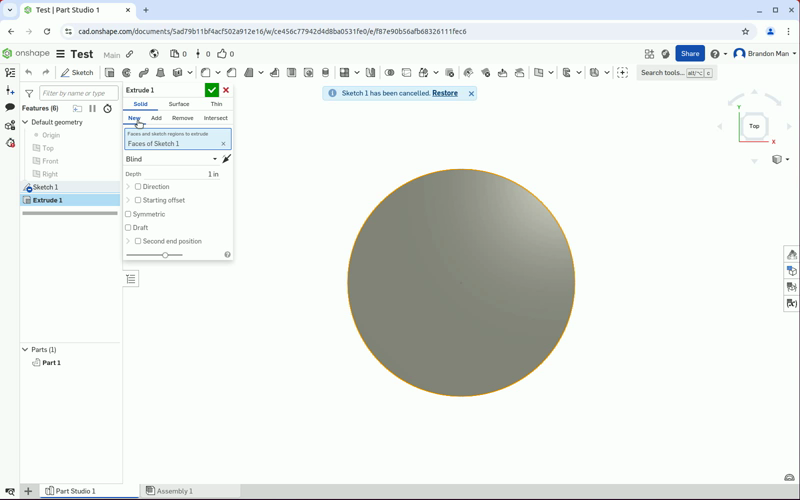
key(tab, 4)
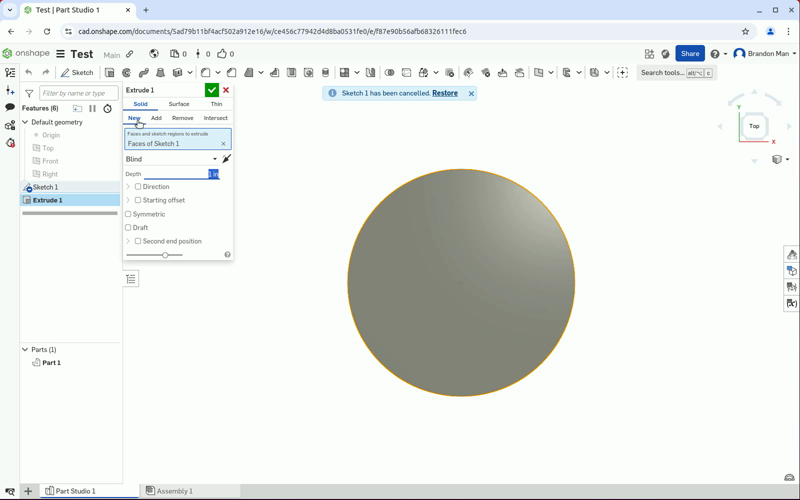
text(5.777)
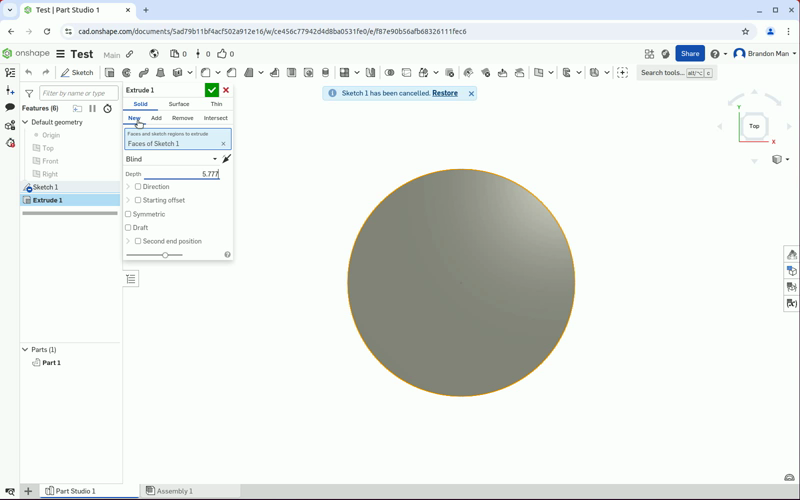
key(enter)
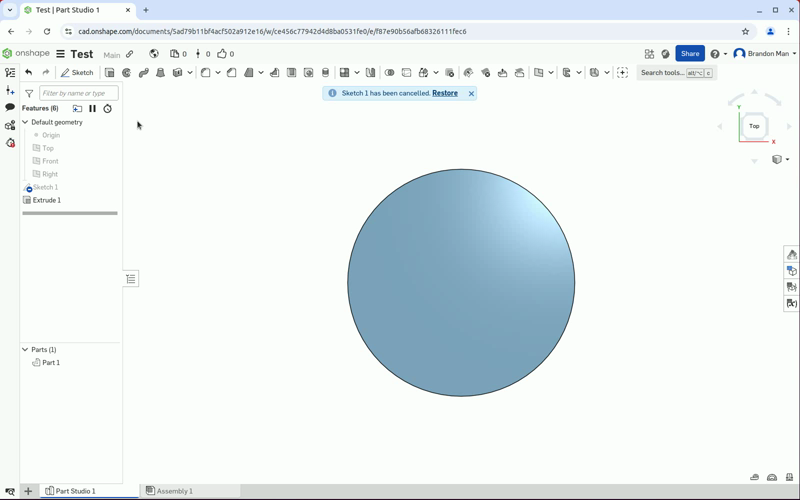
key(shift+h)
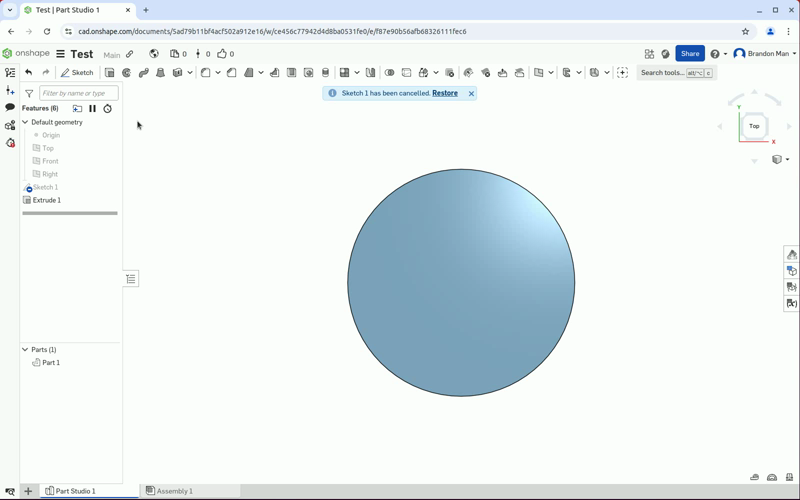
key(shift+h)
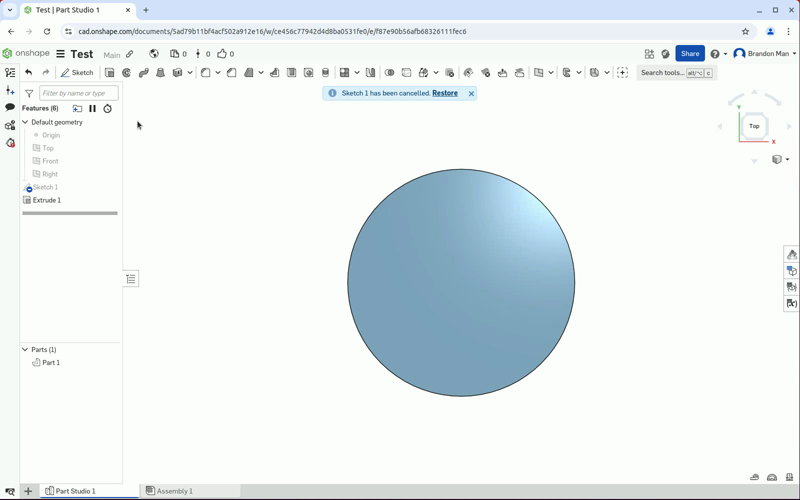
mouse_move(73, 189)
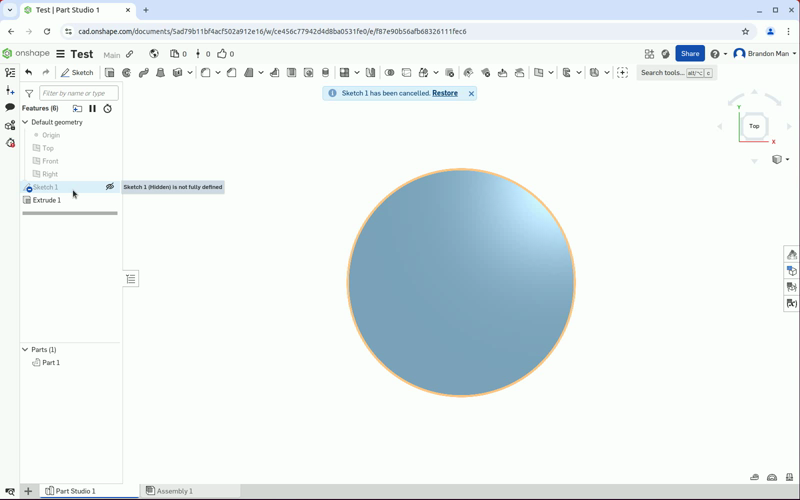
click(73, 189)
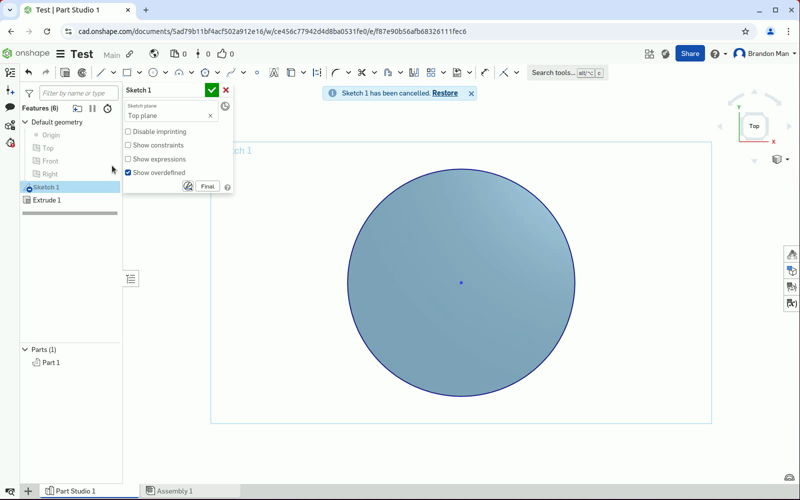
mouse_move(229, 92)
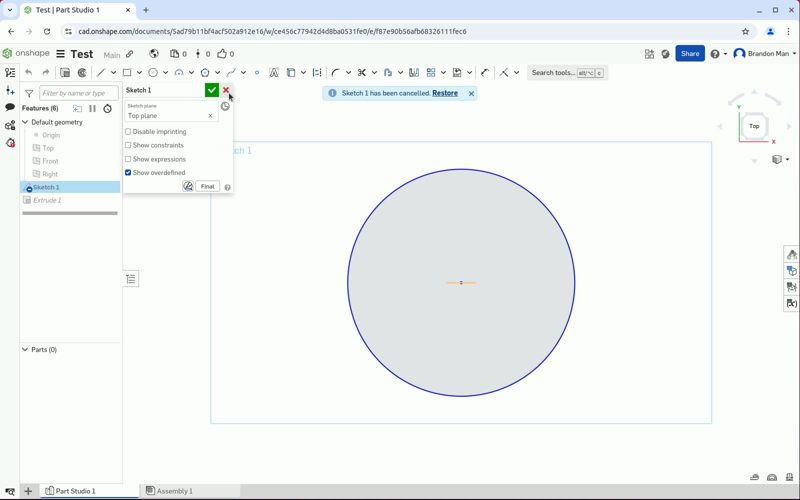
click(229, 92)
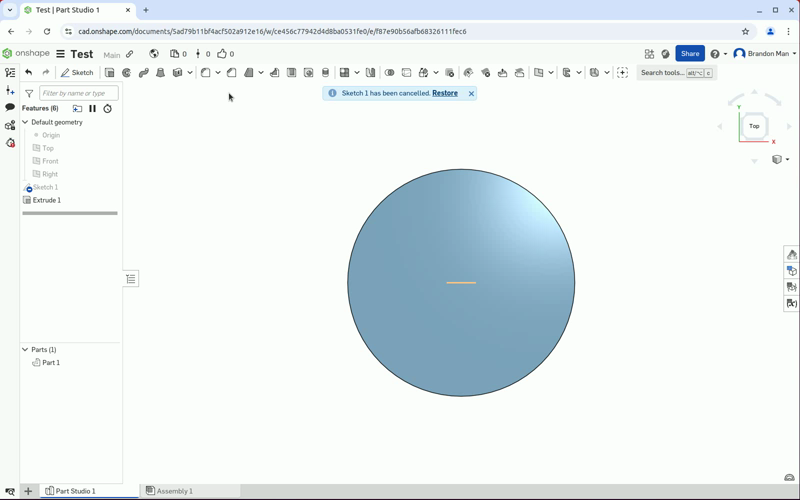
mouse_move(541, 75)
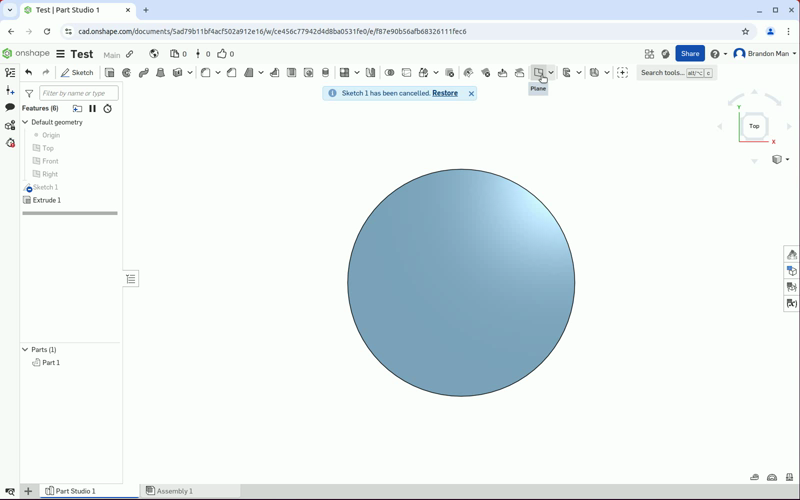
click(541, 75)
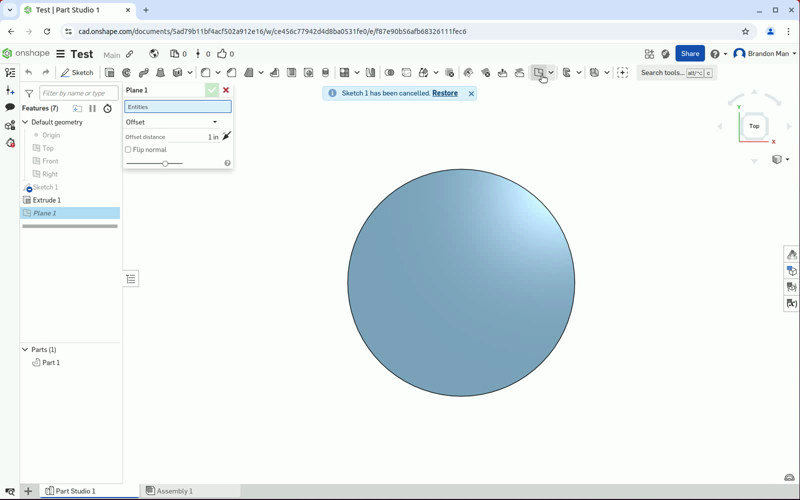
mouse_move(73, 150)
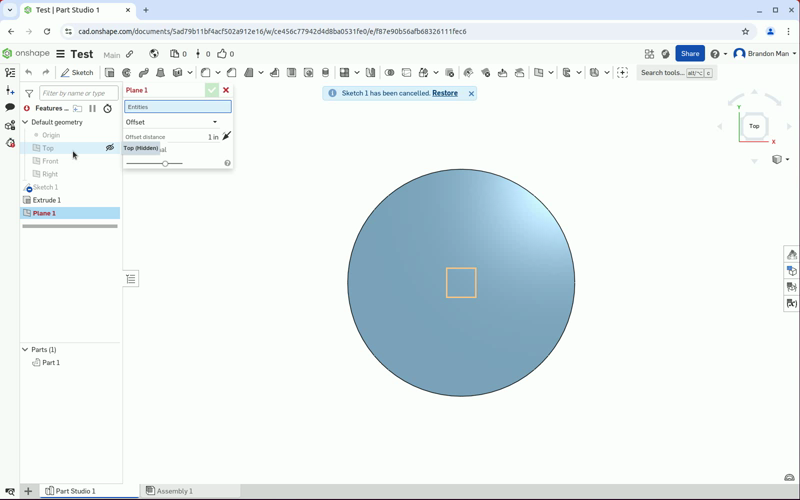
click(73, 150)
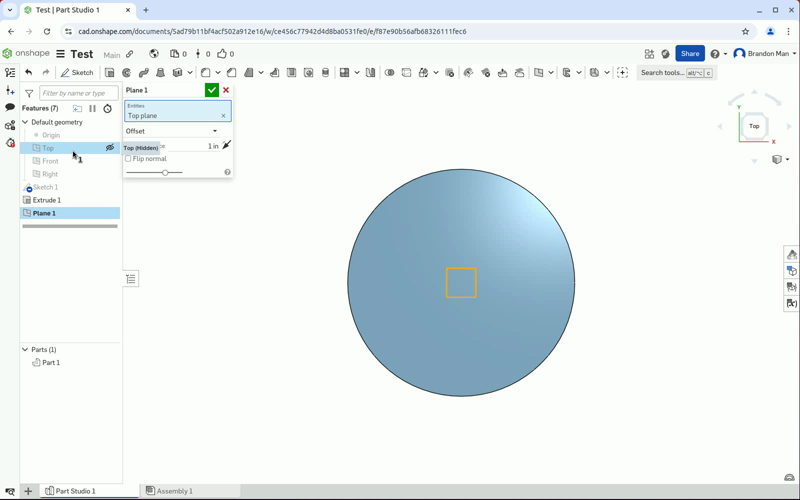
key(tab, 2)
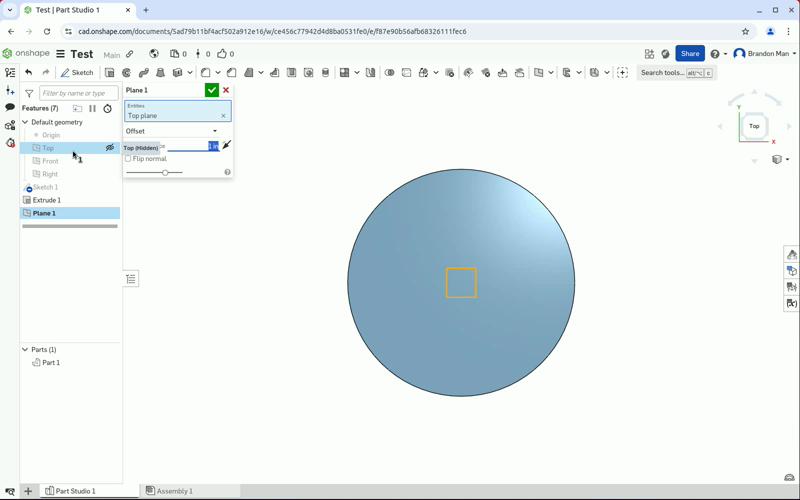
text(5.792)
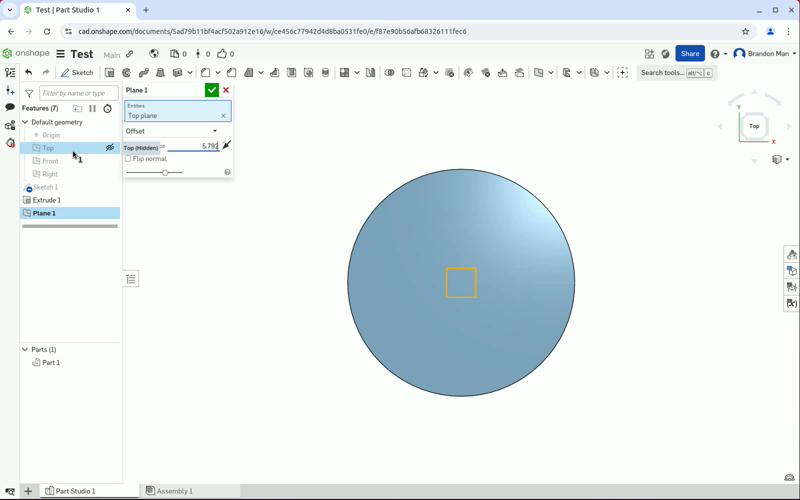
key(enter, 2)
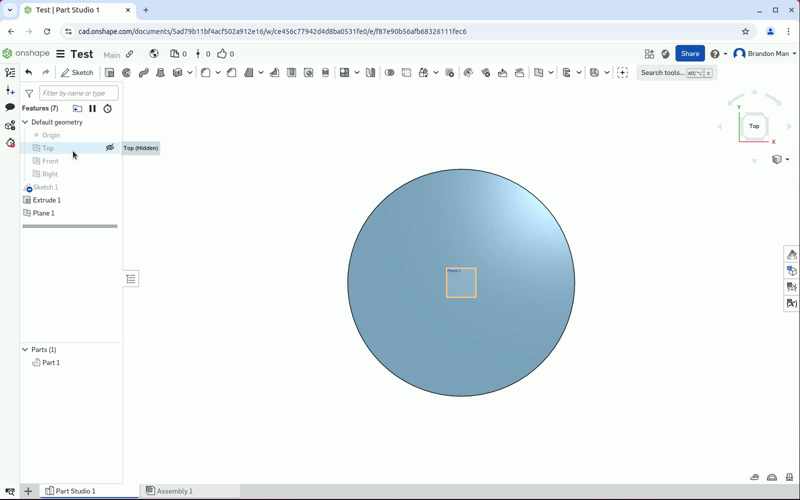
key(shift+s)
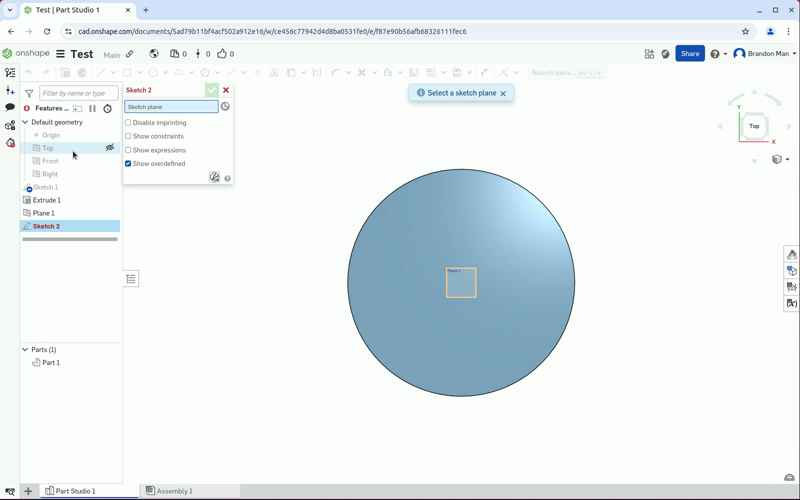
mouse_move(73, 215)
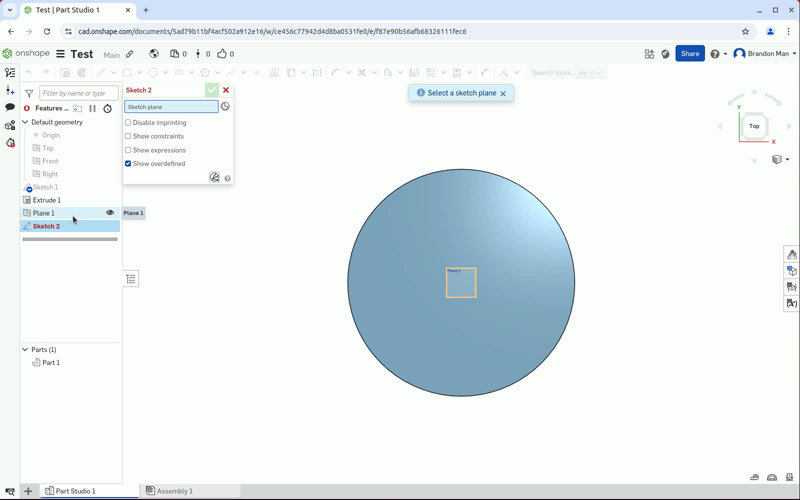
click(73, 215)
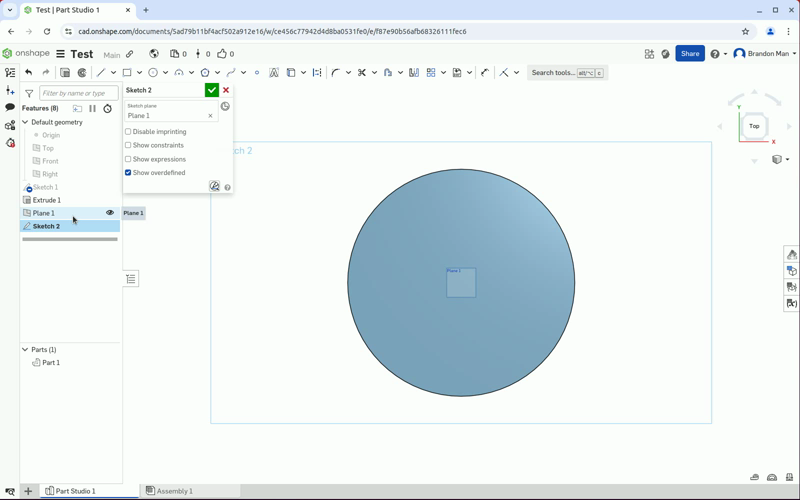
mouse_move(73, 352)
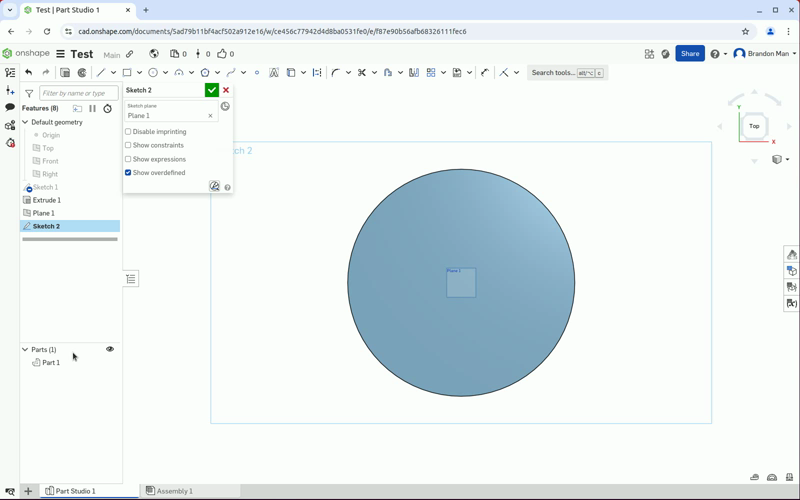
key(y)
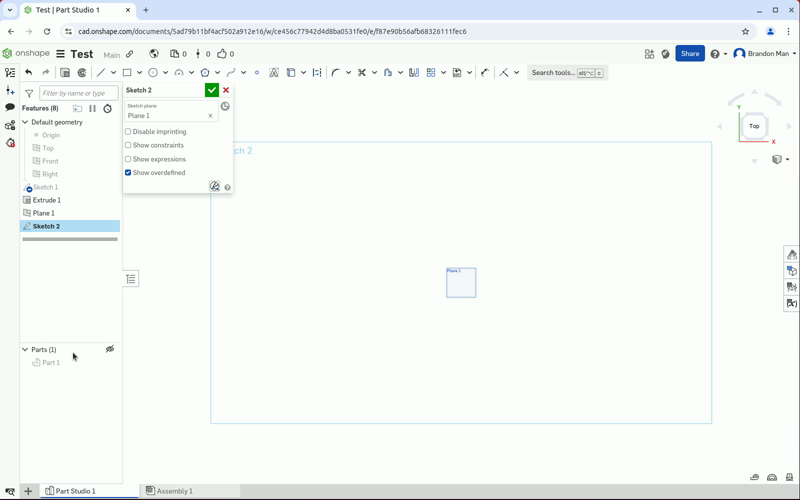
key(c)
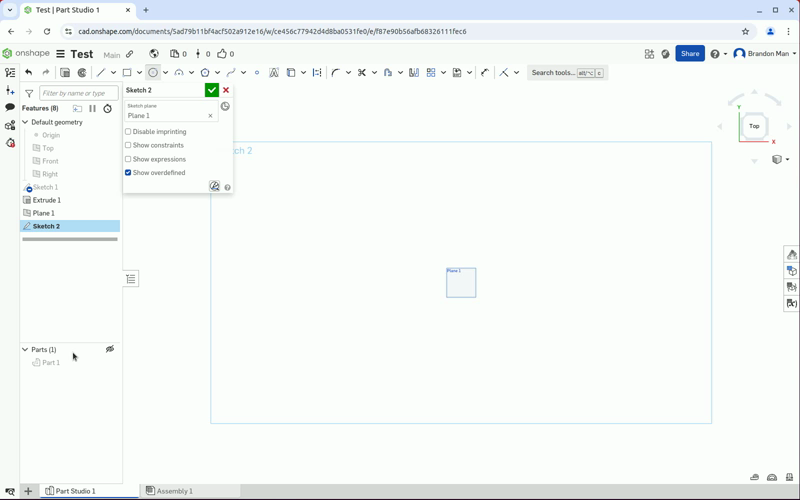
key_down(shift)
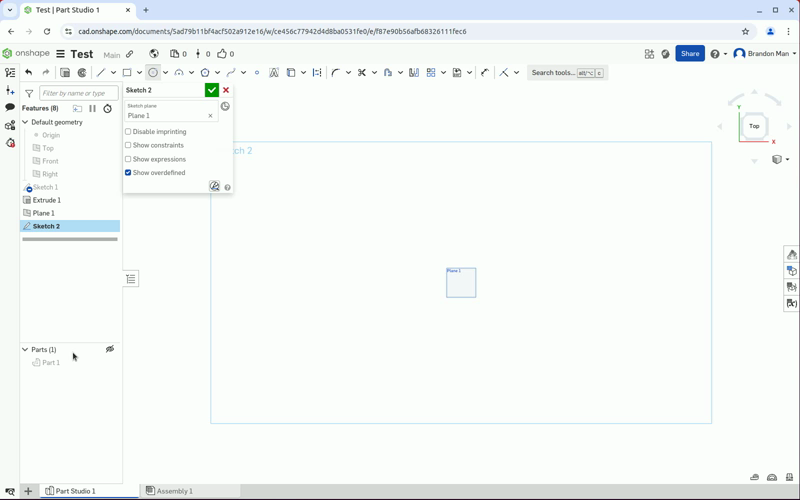
mouse_move(461, 282)
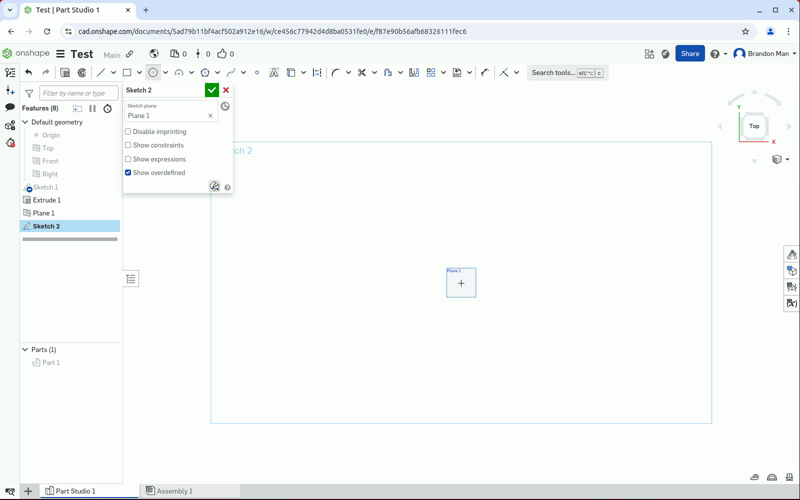
click(461, 282)
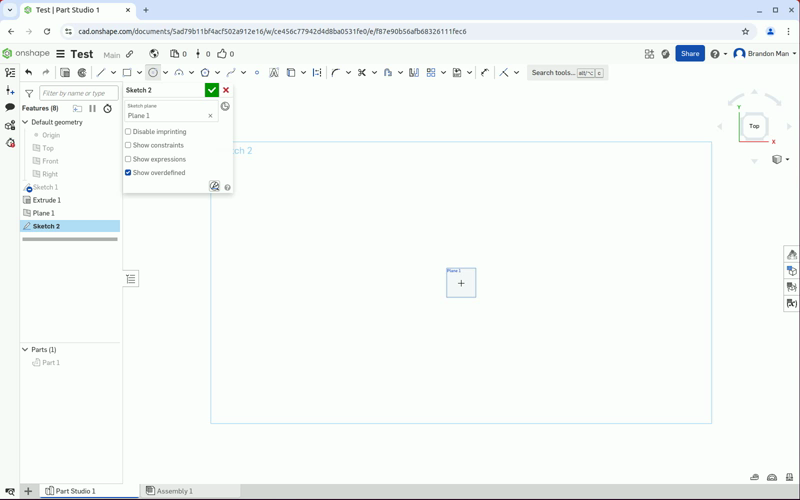
key_up(shift)
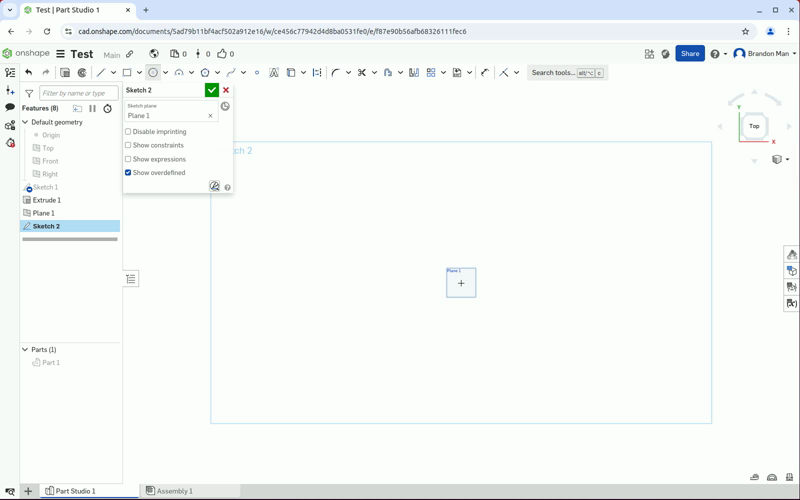
mouse_move(504, 282)
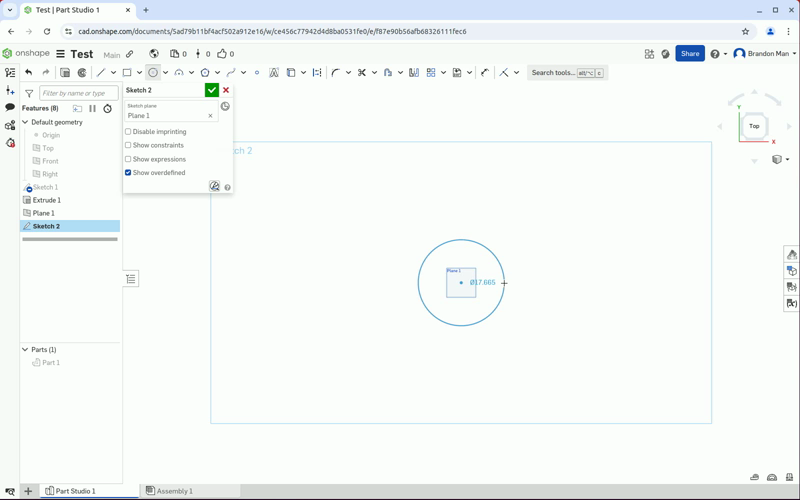
click(504, 282)
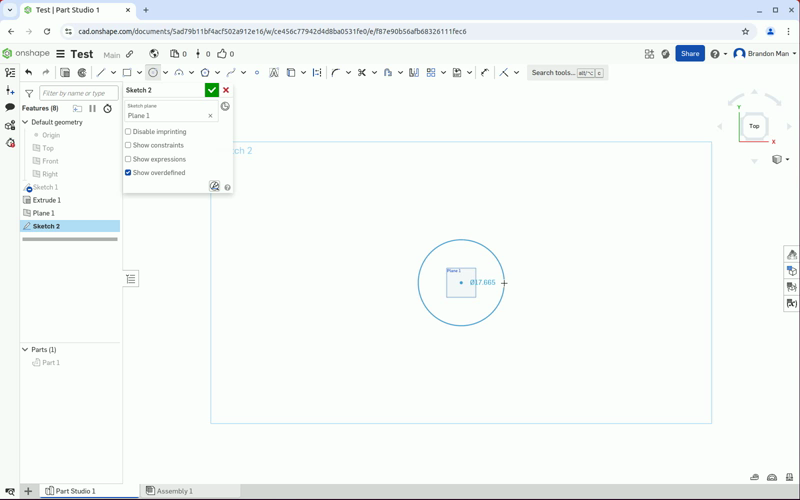
key(esc)
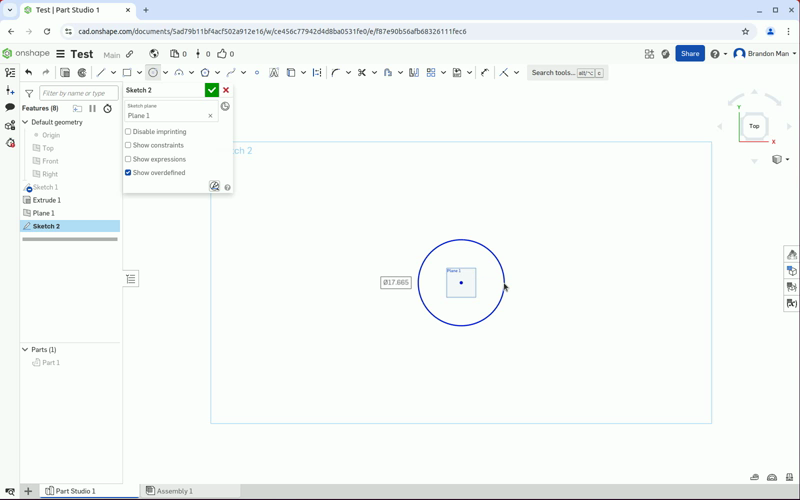
mouse_move(451, 311)
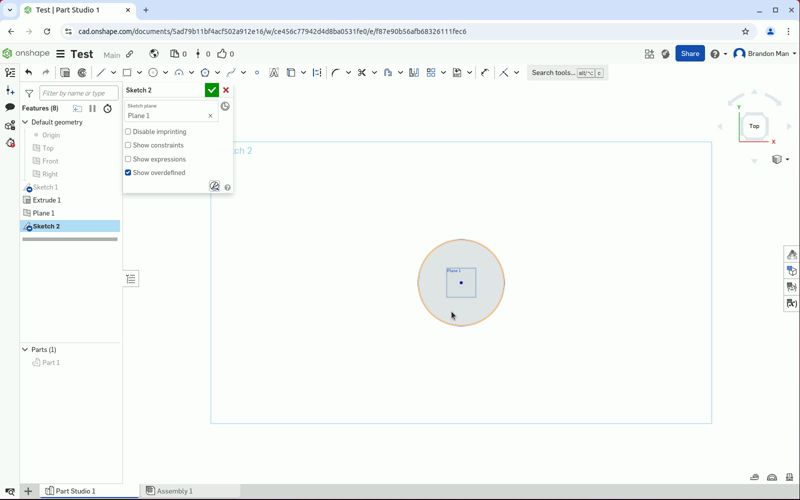
click(451, 311)
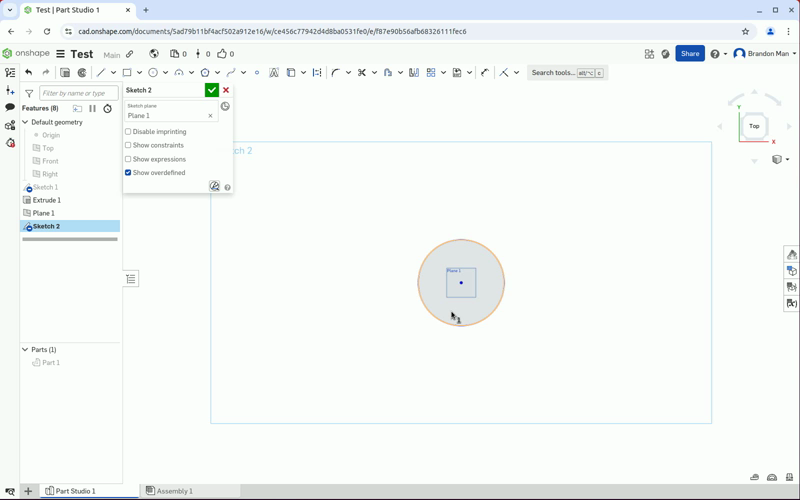
mouse_move(73, 352)
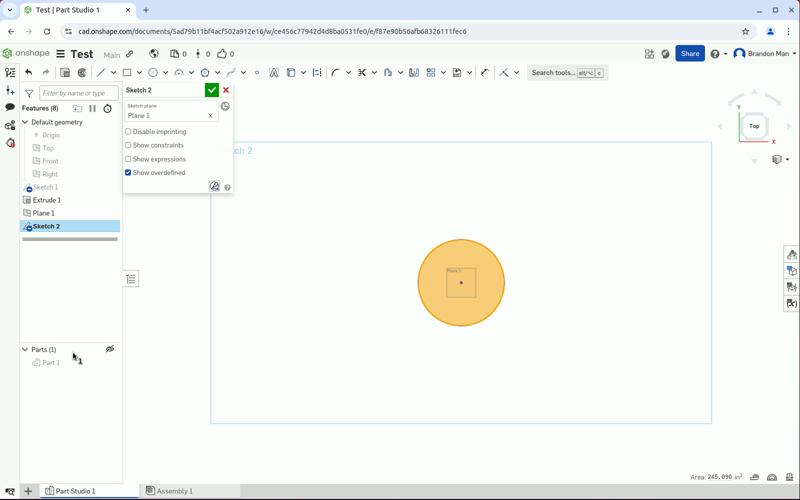
key(shift+y)
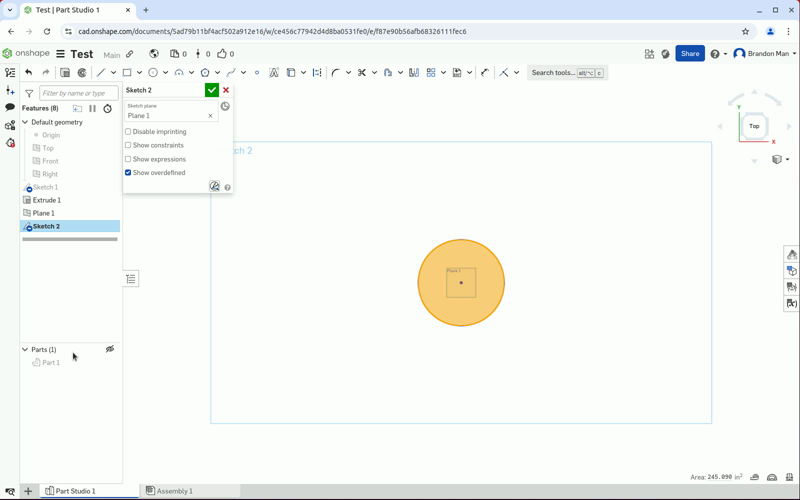
key(shift+e)
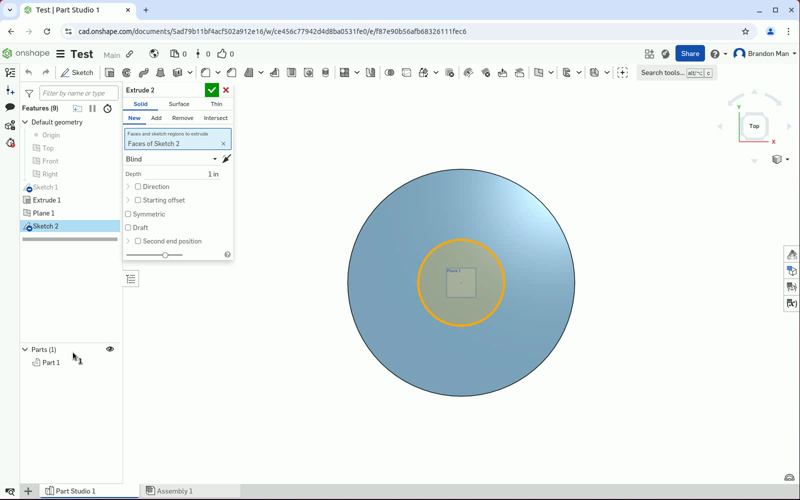
mouse_move(143, 106)
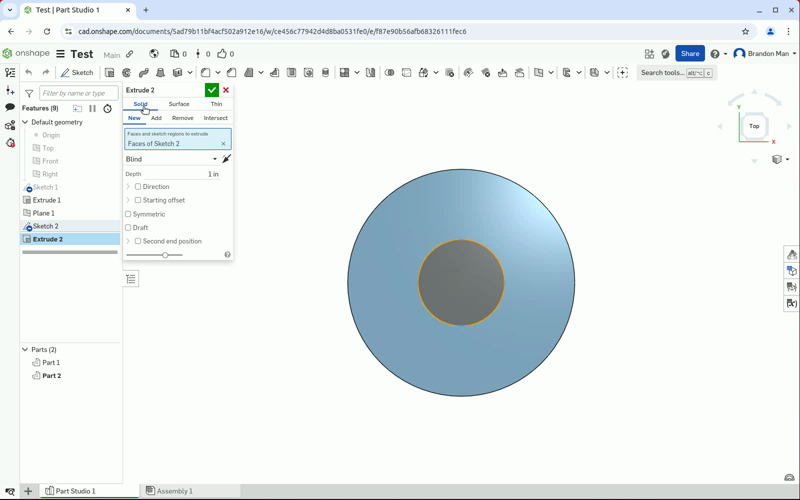
click(143, 106)
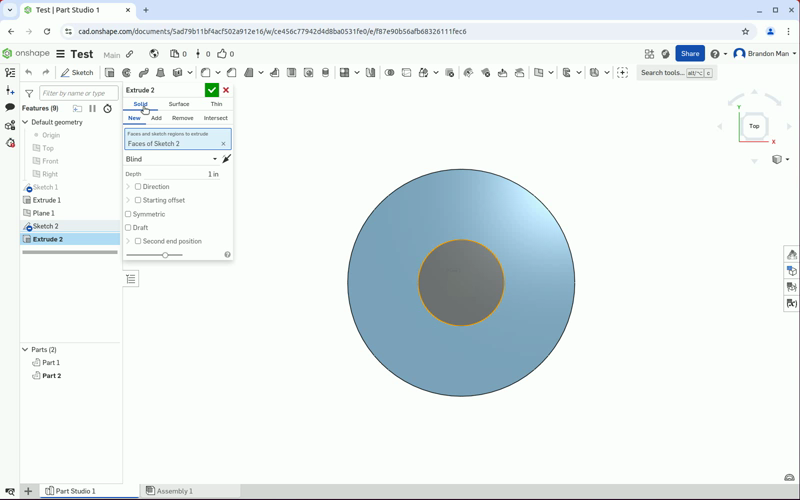
mouse_move(186, 120)
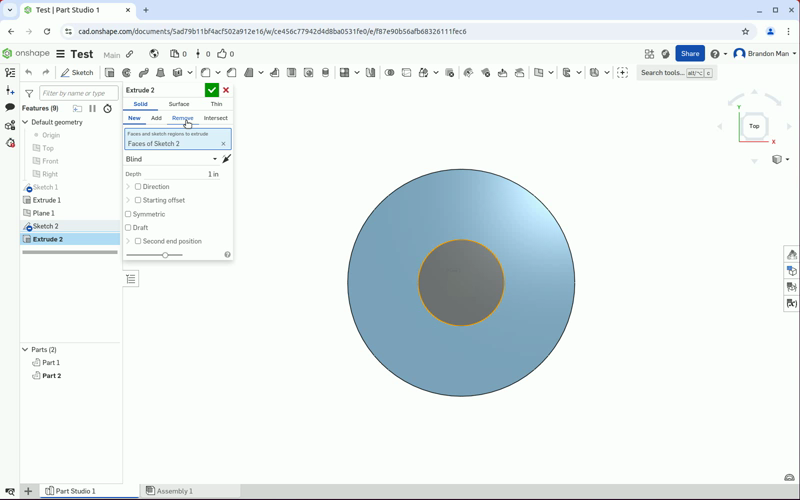
click(186, 120)
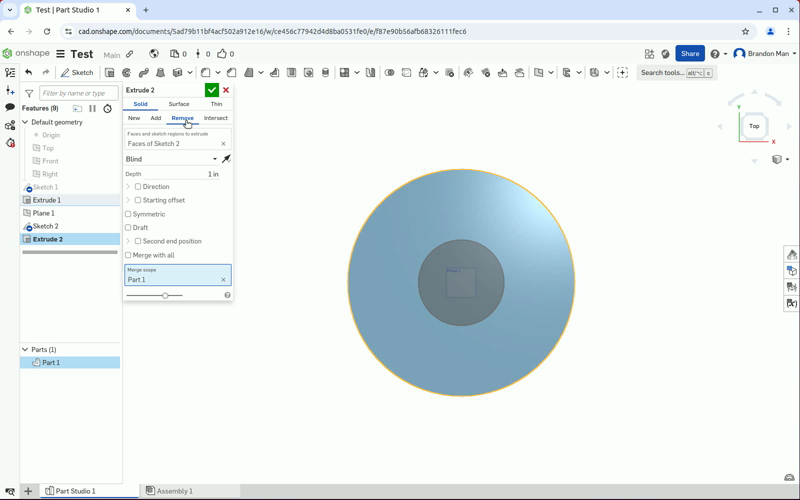
key(tab, 4)
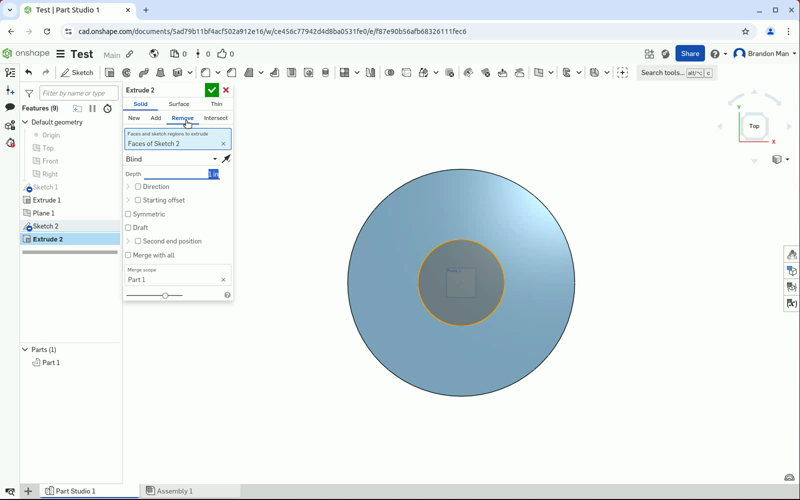
text(5.777)
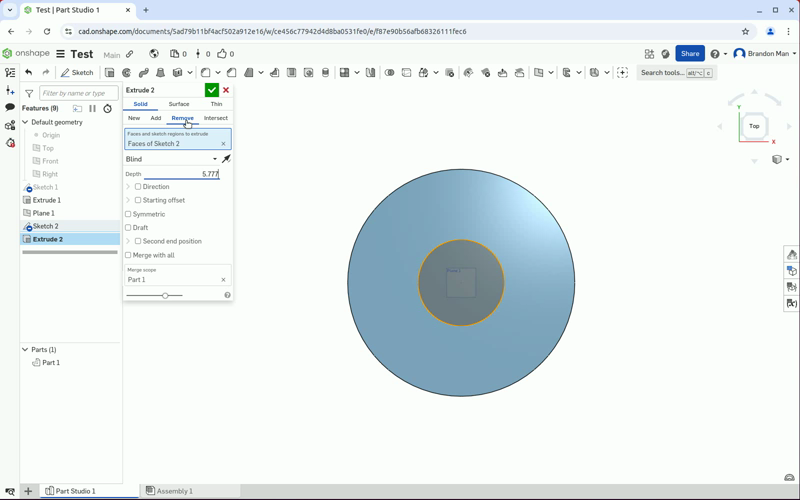
key(tab, 6)
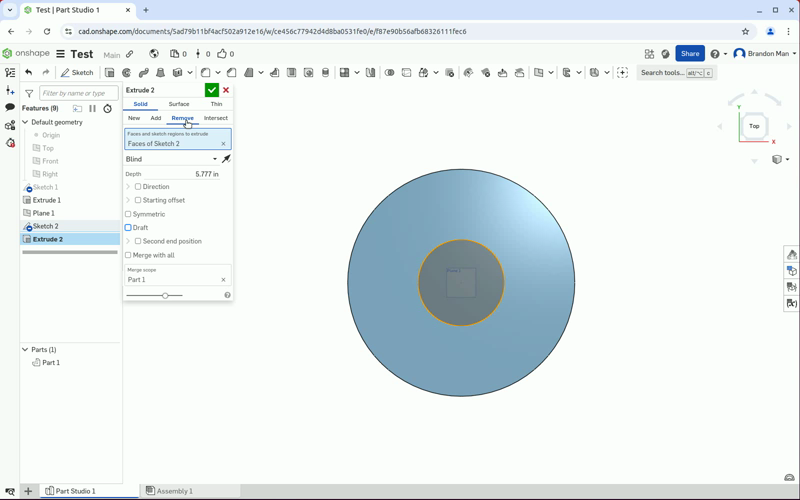
key(space)
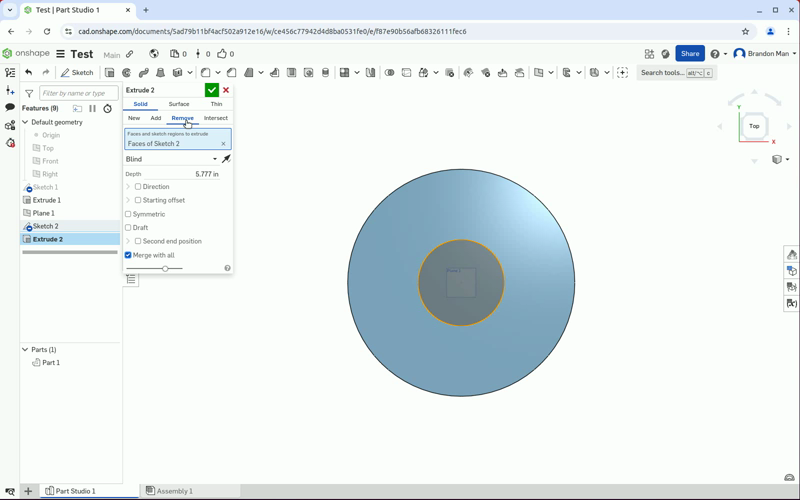
key(enter)
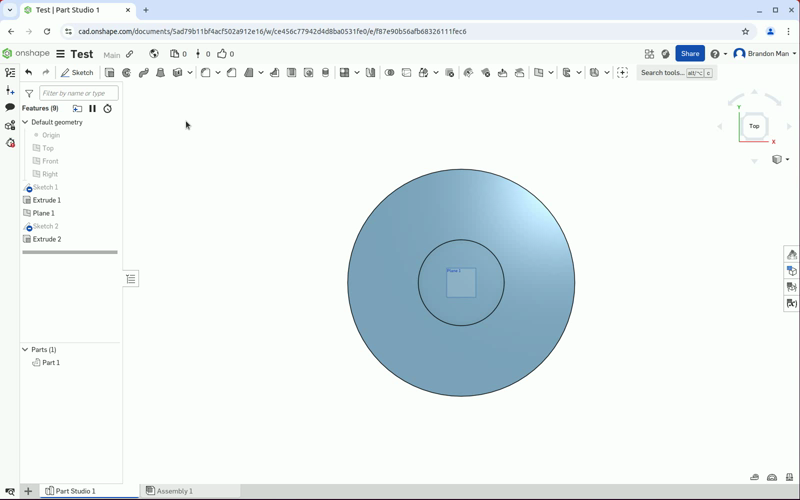
key(shift+h)
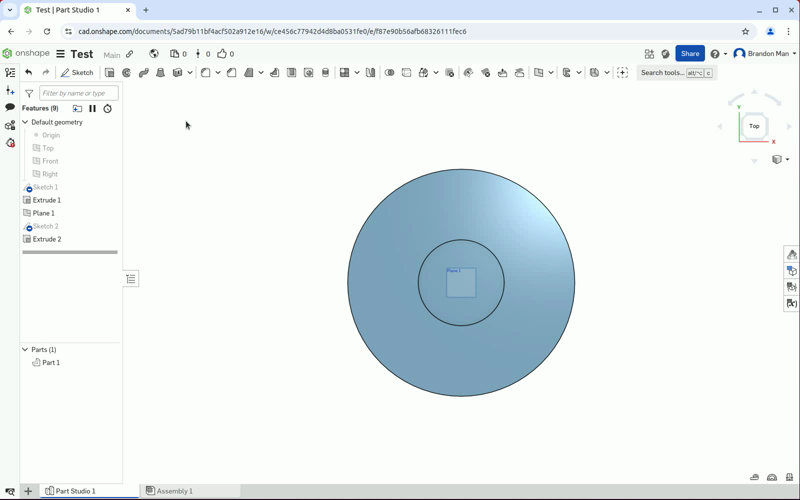
key(shift+h)
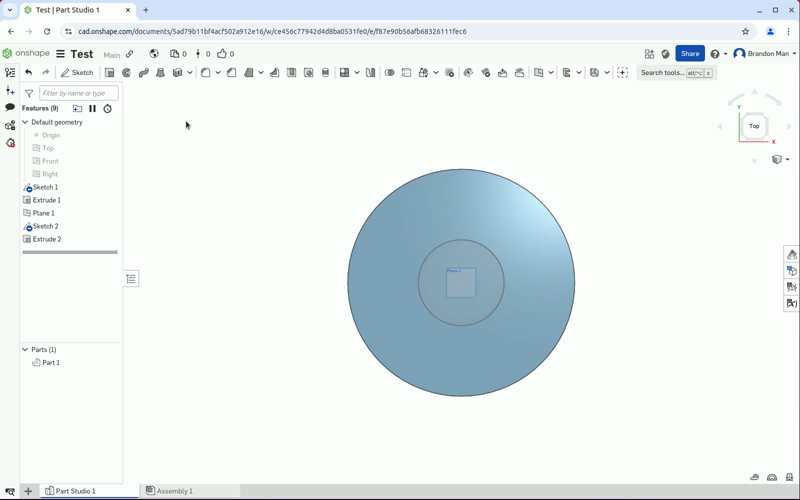
key(shift+7)
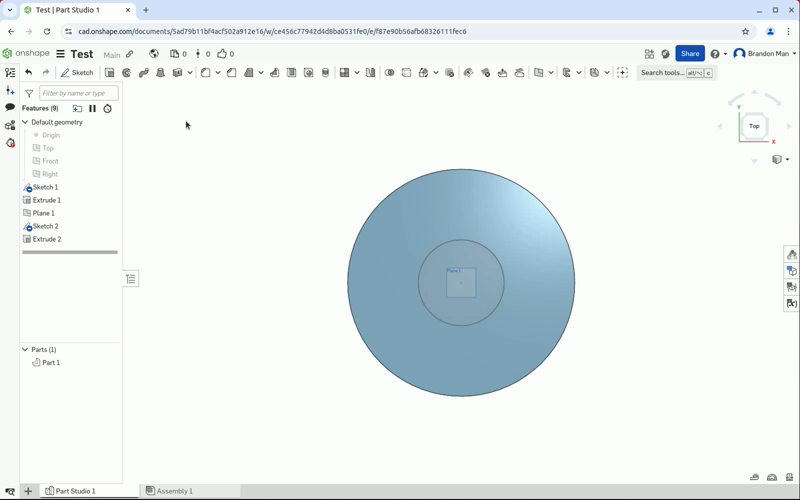
key(up, 3)
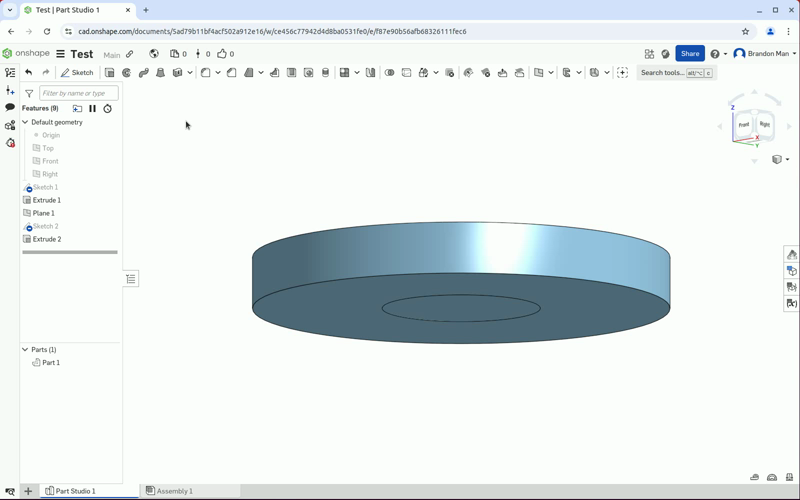
key(left, 3)
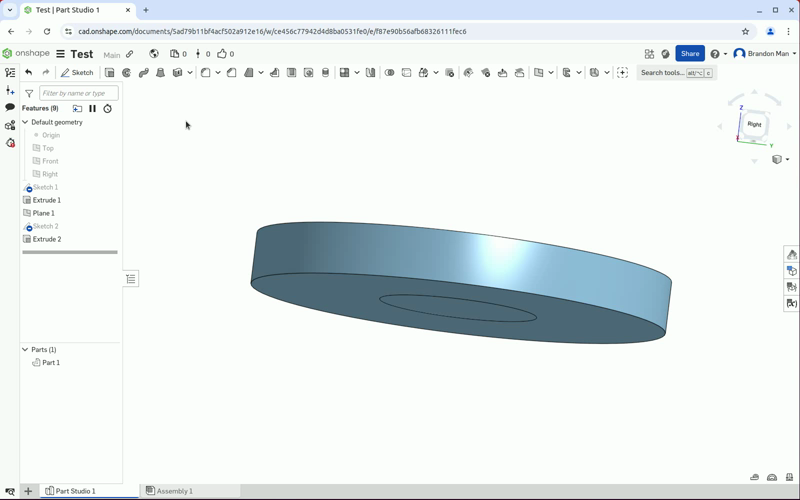
key(right, 3)
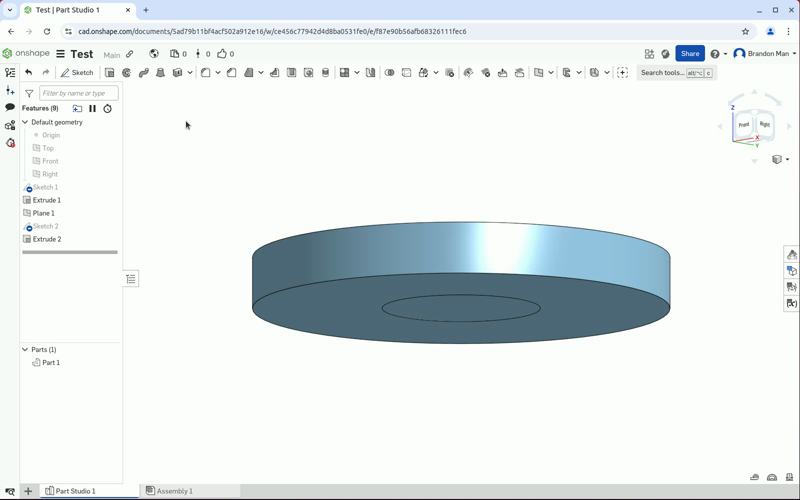
key(down, 3)
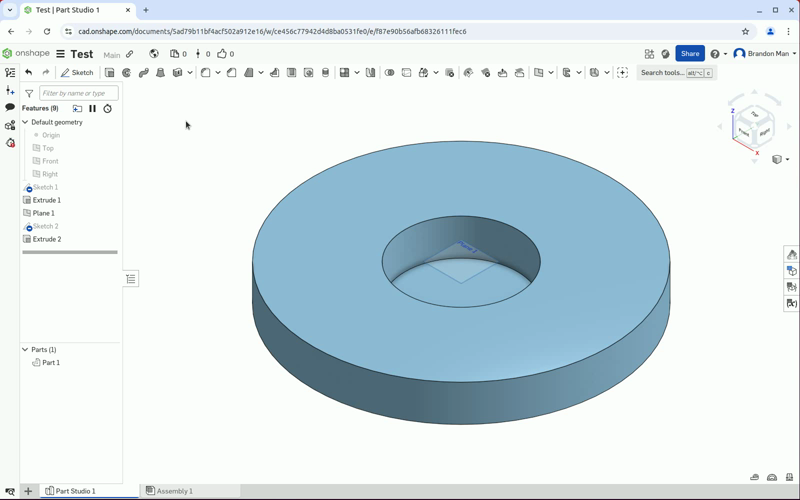
mouse_move(73, 189)
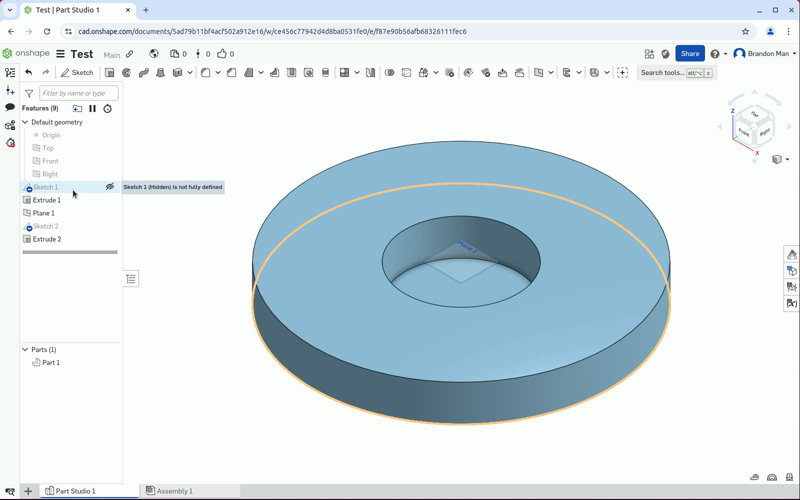
click(73, 189)